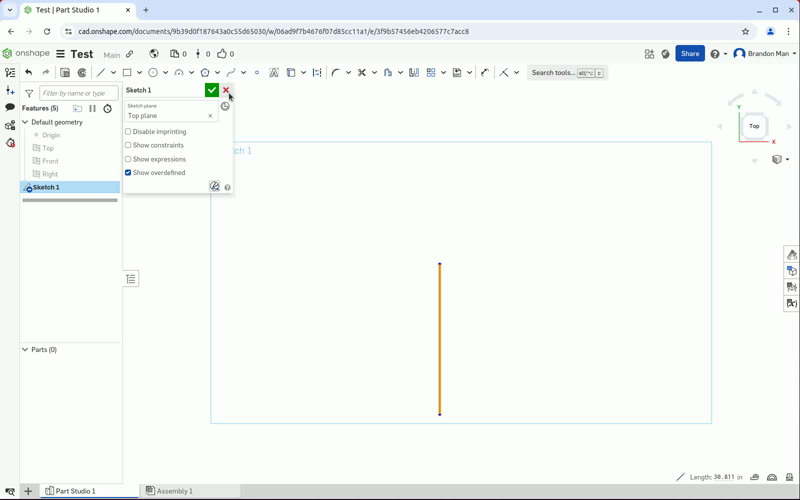
key(shift+h)
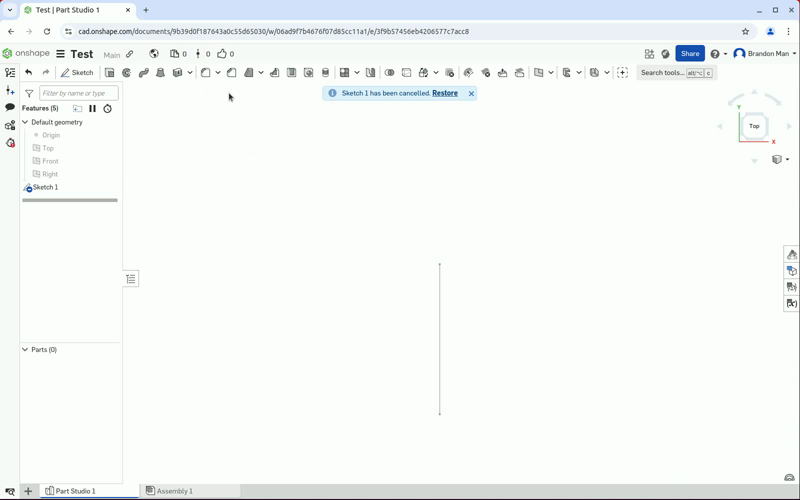
key(shift+s)
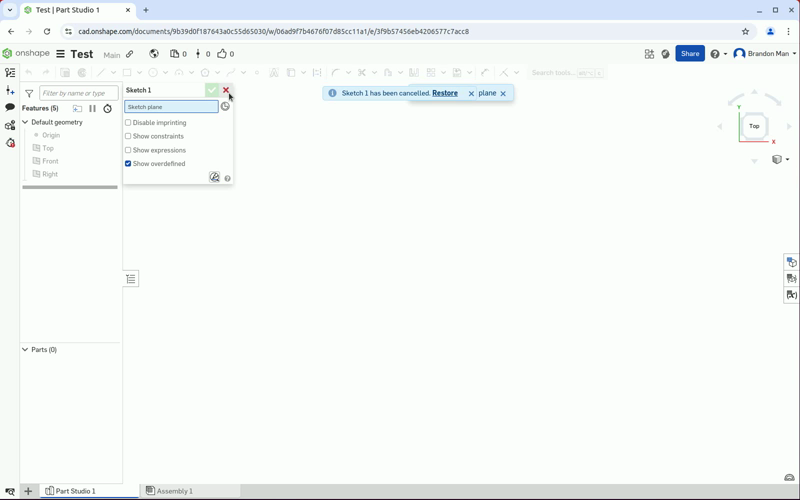
mouse_move(73, 150)
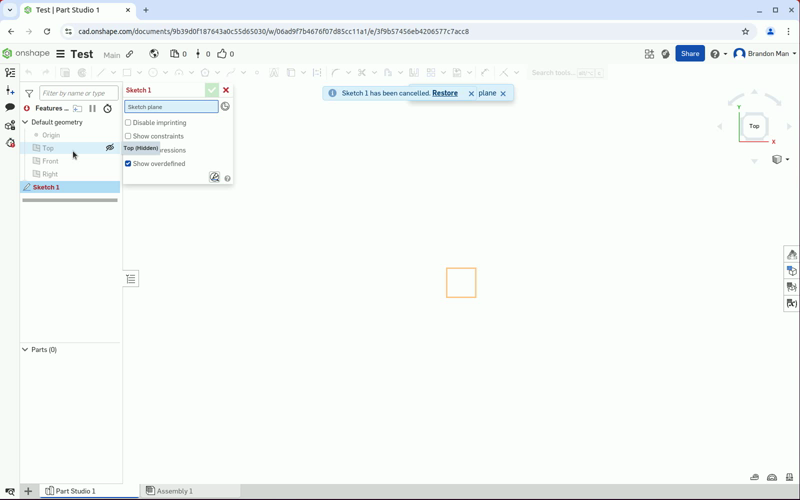
click(73, 150)
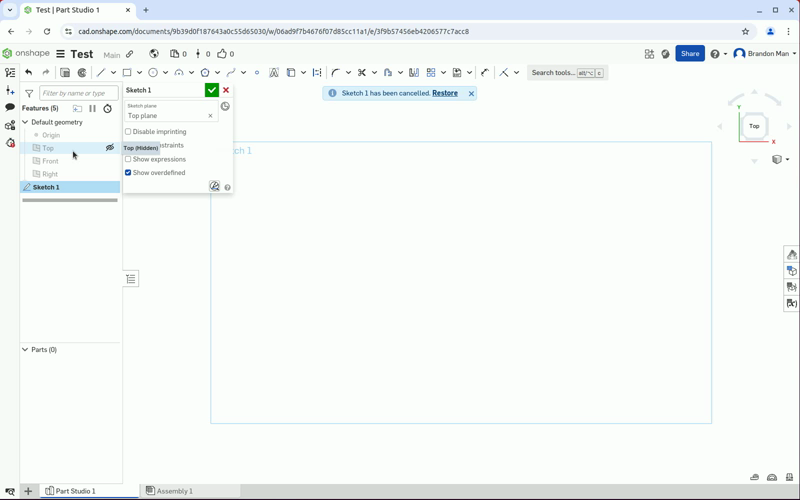
mouse_move(73, 352)
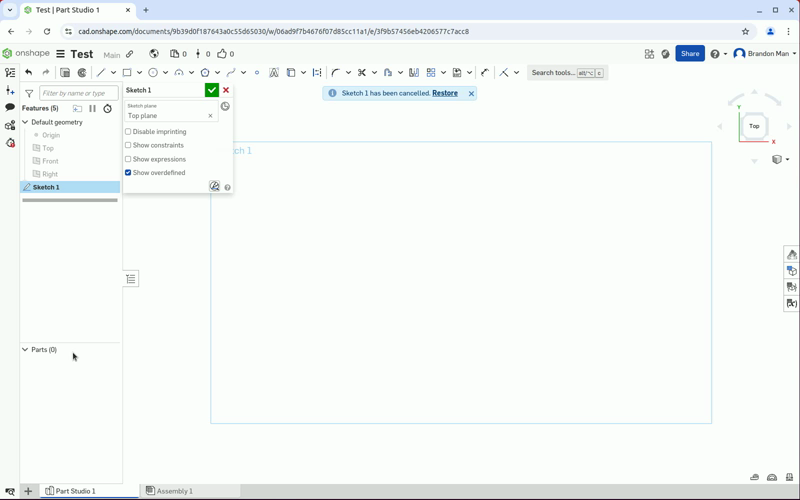
key(y)
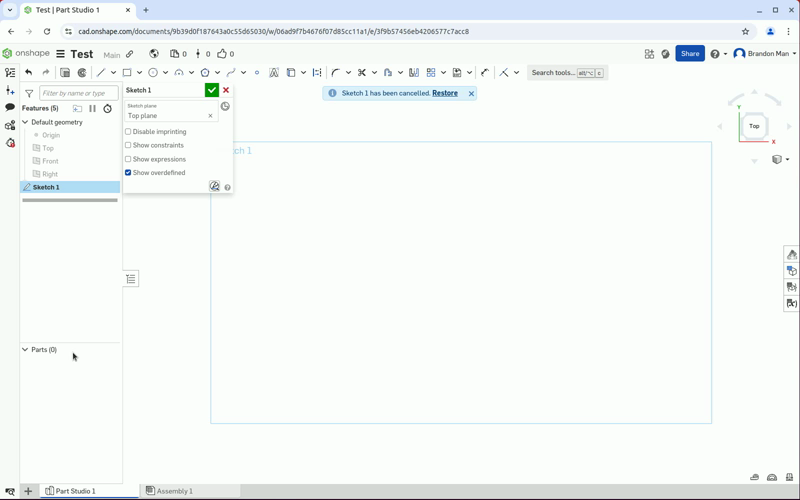
key(c)
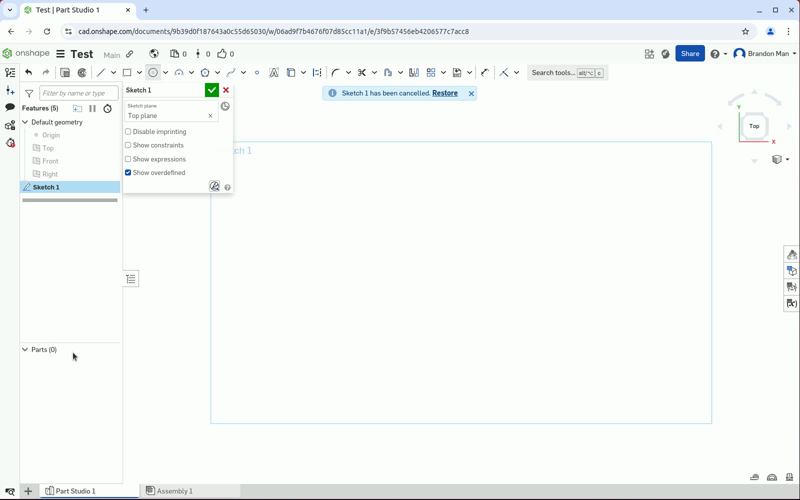
key_down(shift)
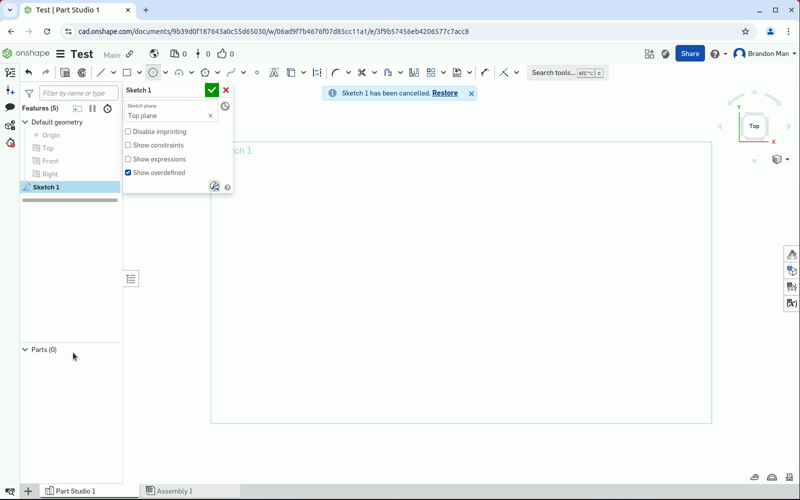
mouse_move(461, 282)
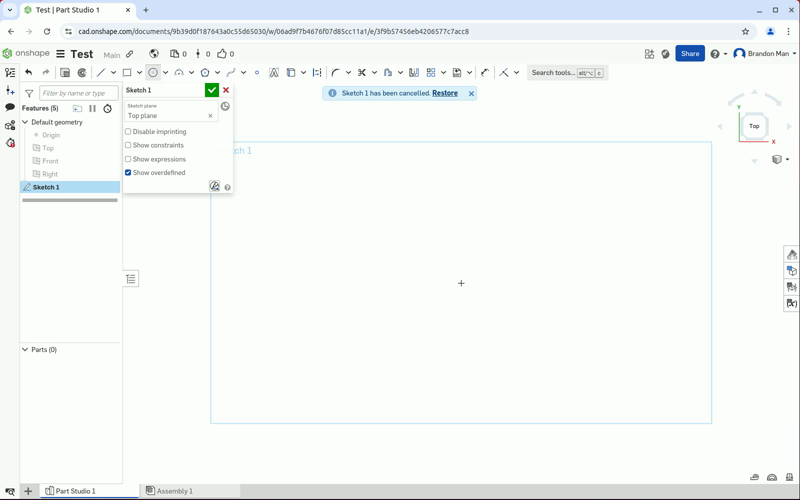
click(461, 282)
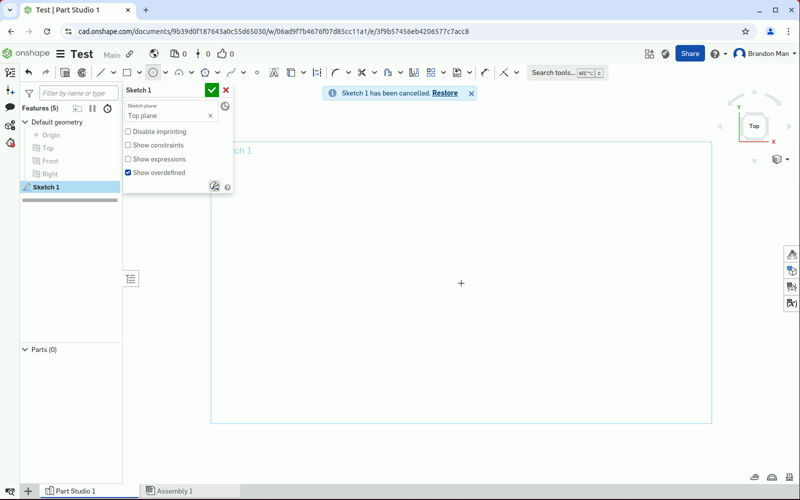
key_up(shift)
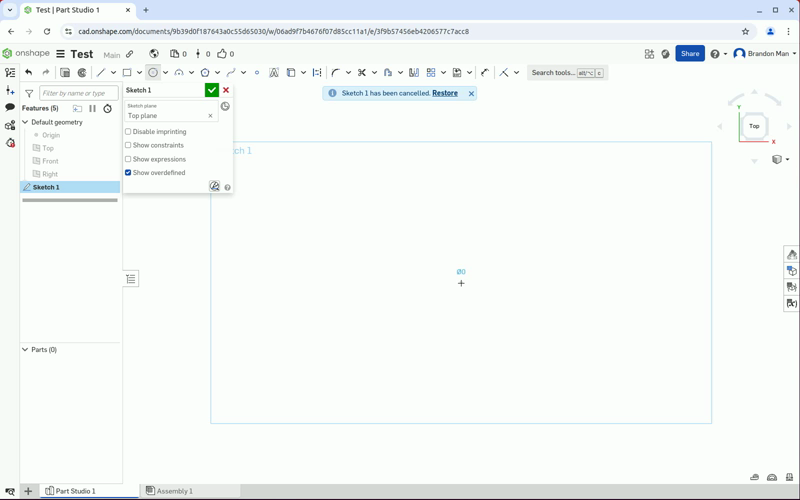
mouse_move(574, 282)
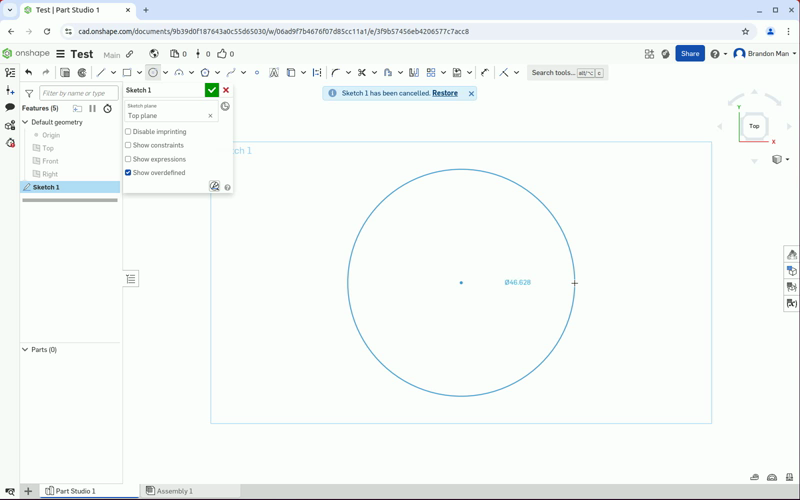
click(574, 282)
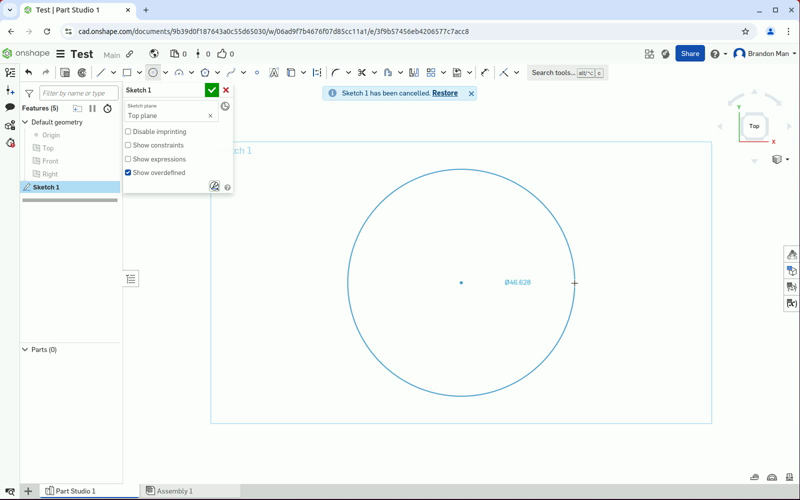
key(esc)
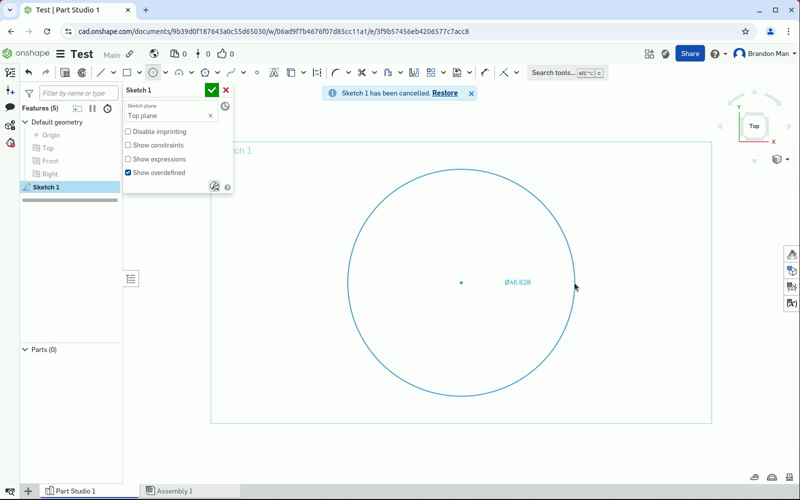
mouse_move(446, 221)
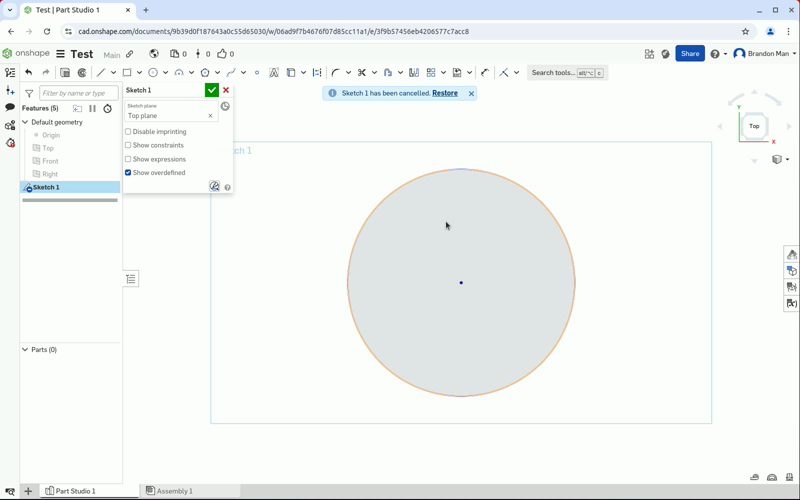
click(446, 221)
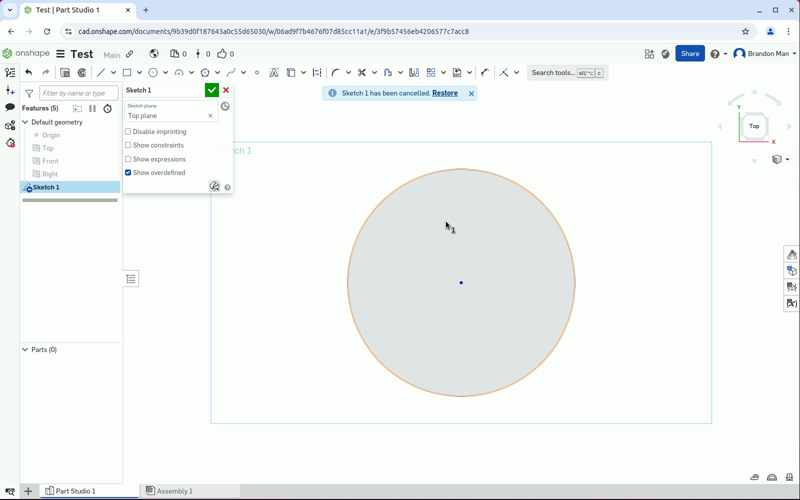
mouse_move(73, 352)
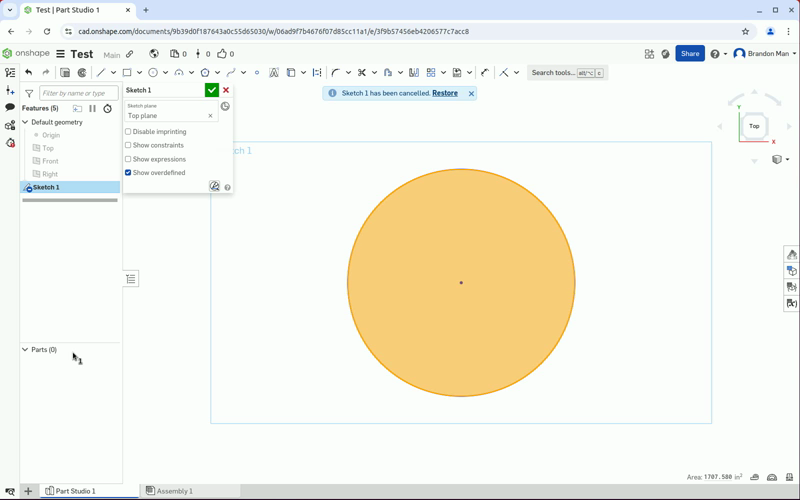
key(shift+y)
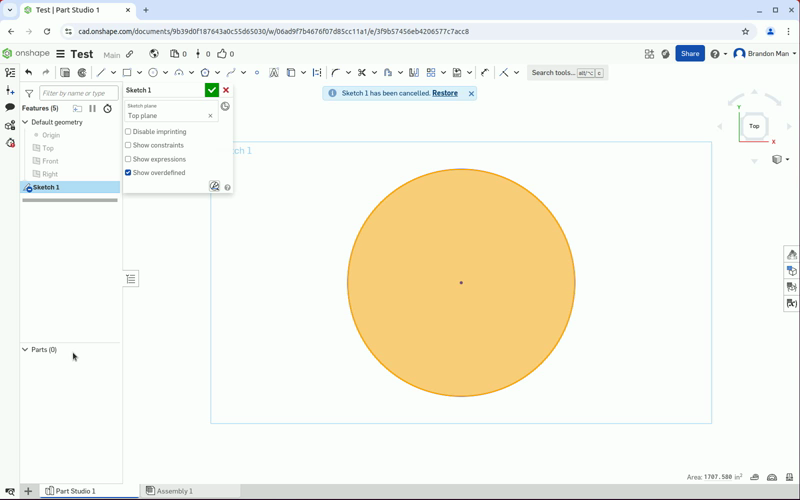
key(shift+e)
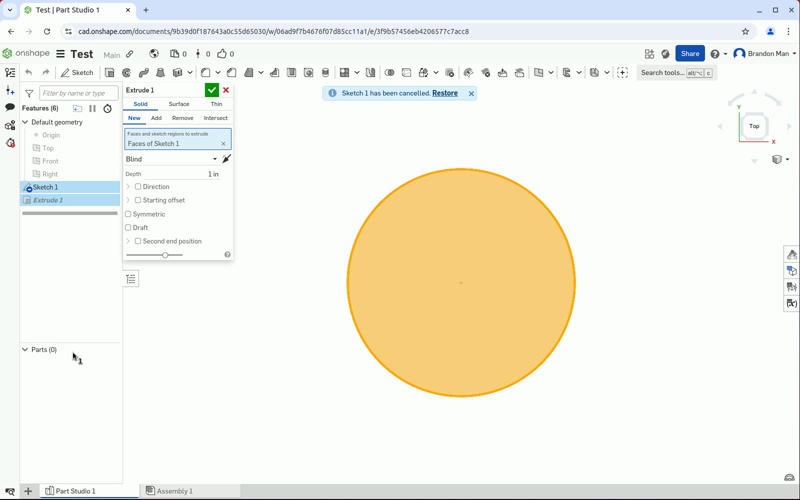
mouse_move(143, 106)
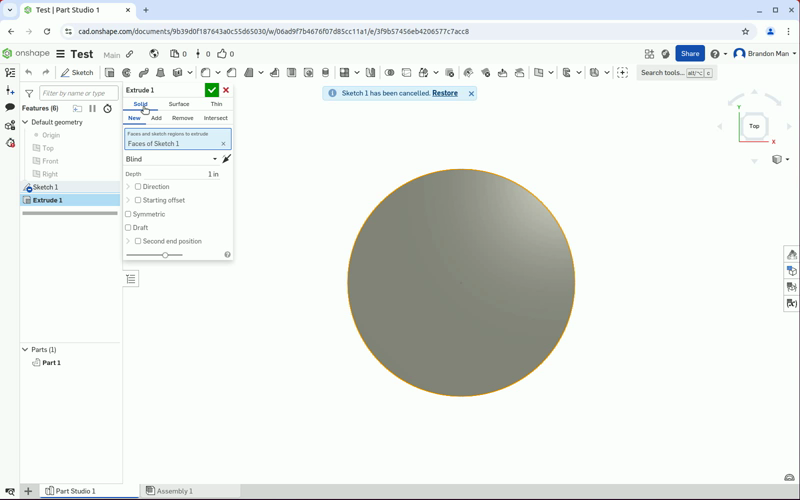
click(143, 106)
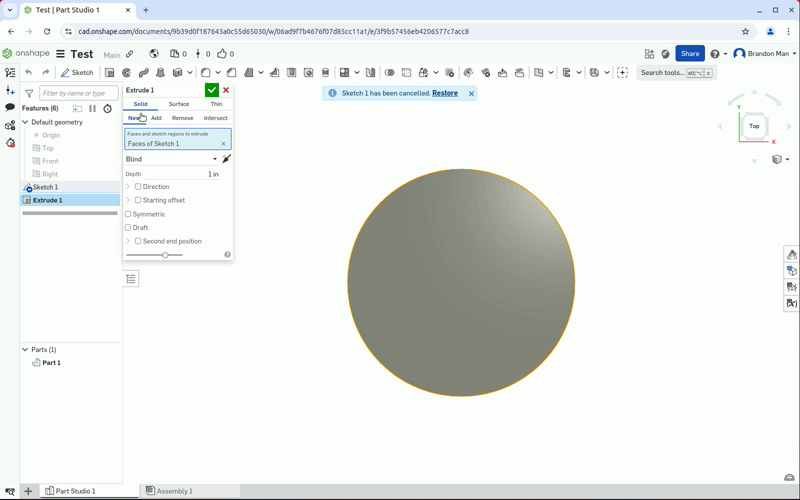
mouse_move(137, 120)
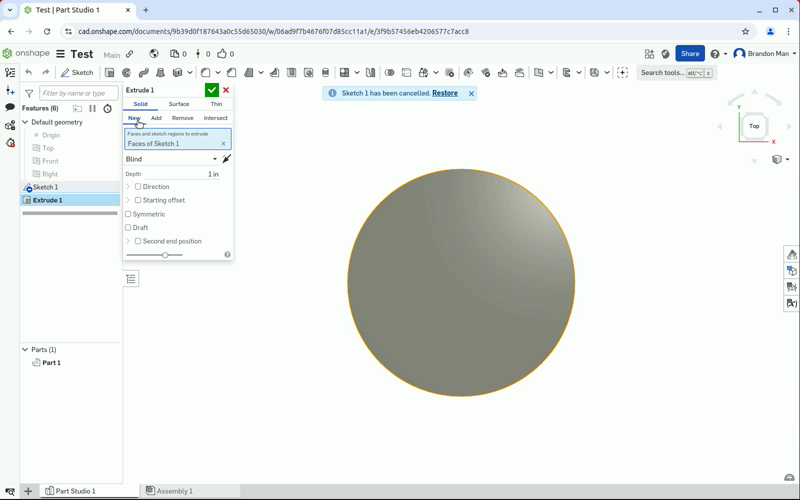
click(137, 120)
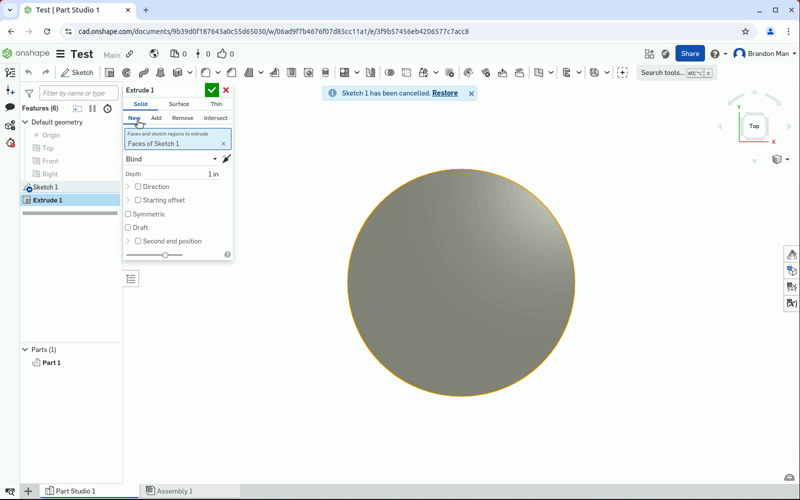
key(tab, 4)
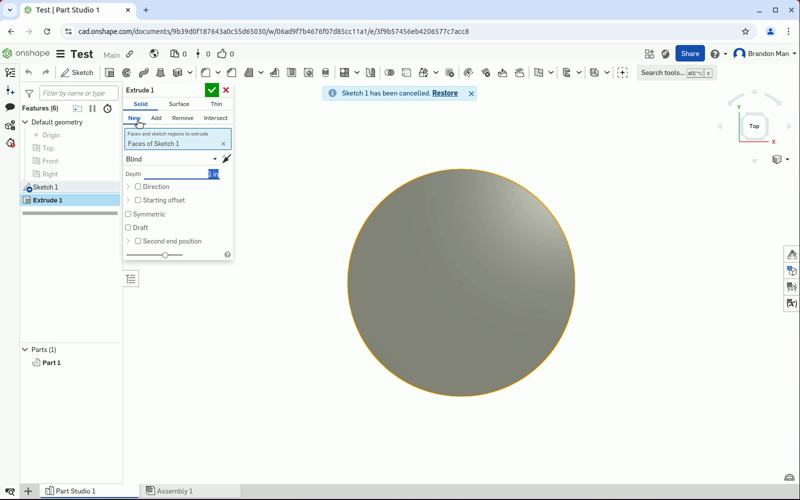
text(7.703)
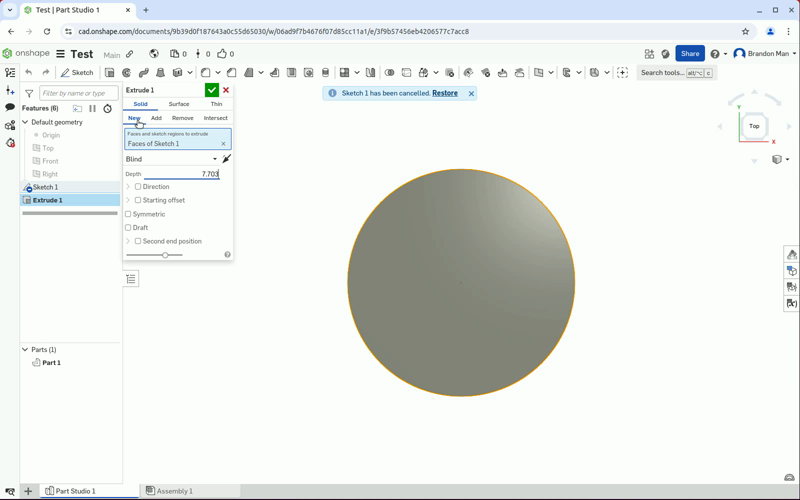
key(enter)
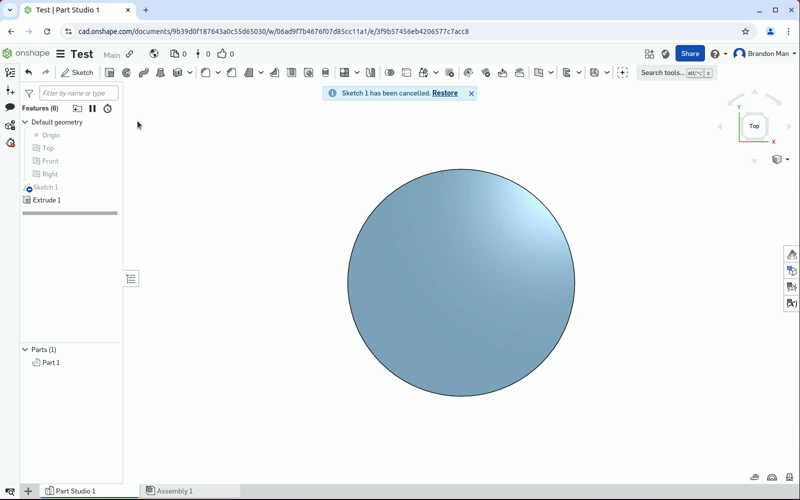
key(shift+h)
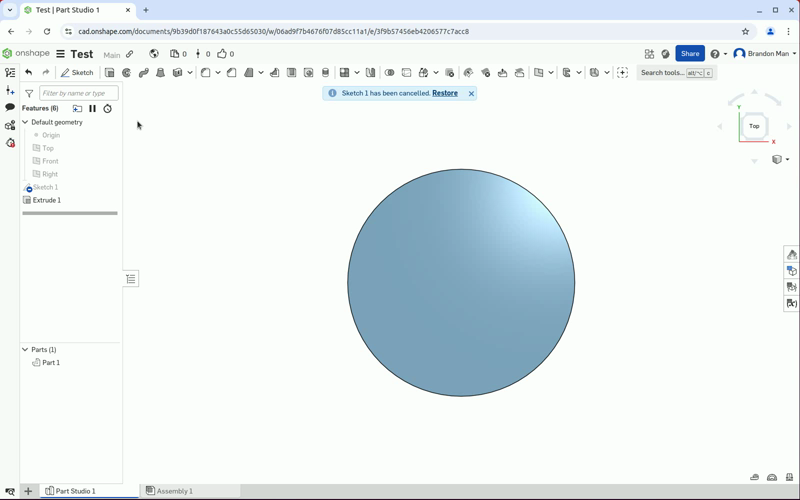
key(shift+h)
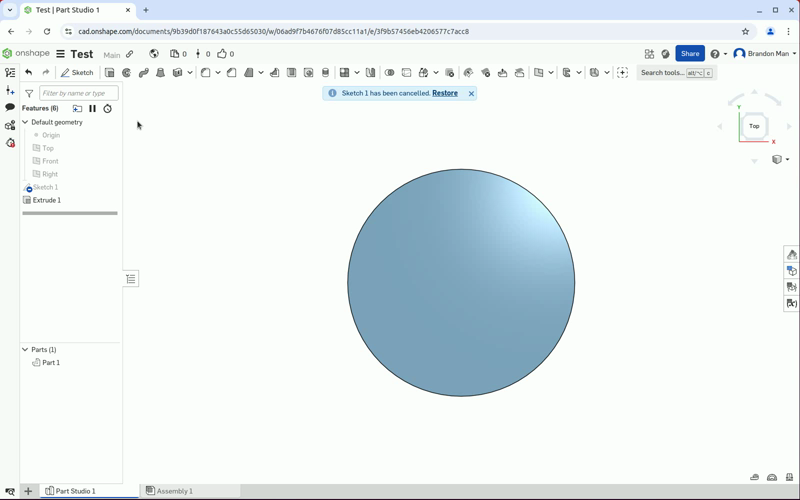
mouse_move(73, 189)
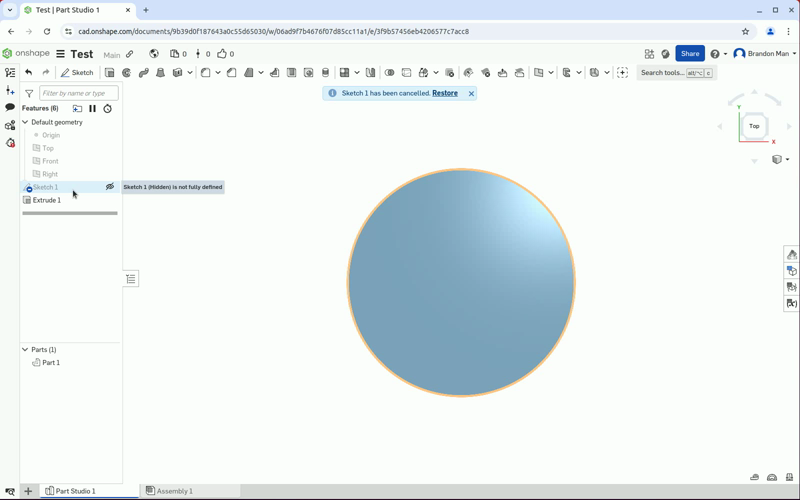
click(73, 189)
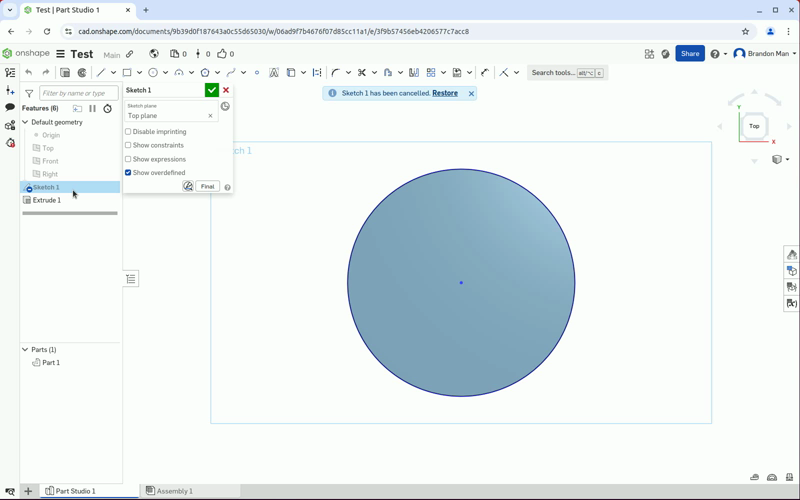
mouse_move(229, 92)
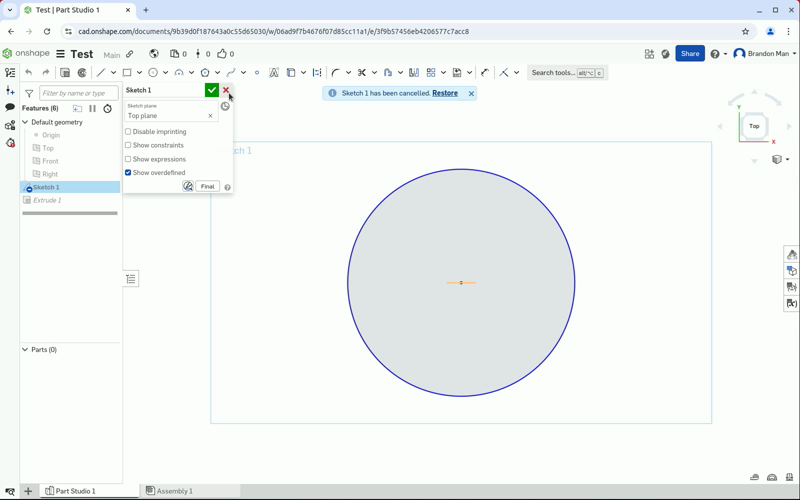
click(229, 92)
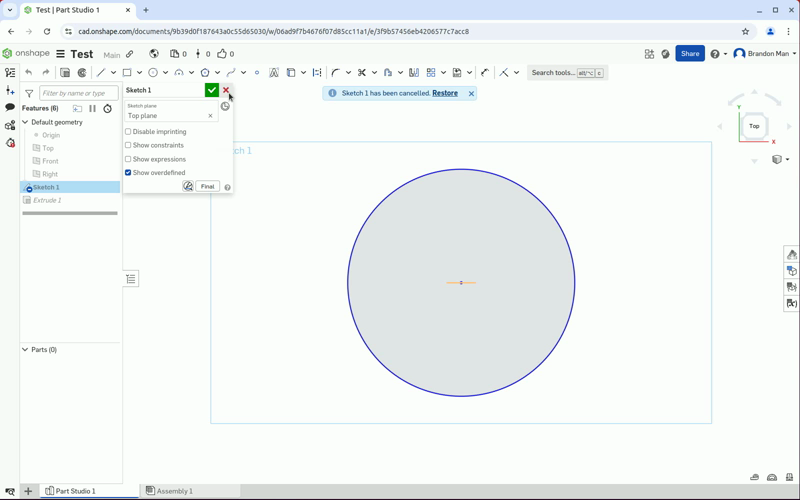
key(shift+s)
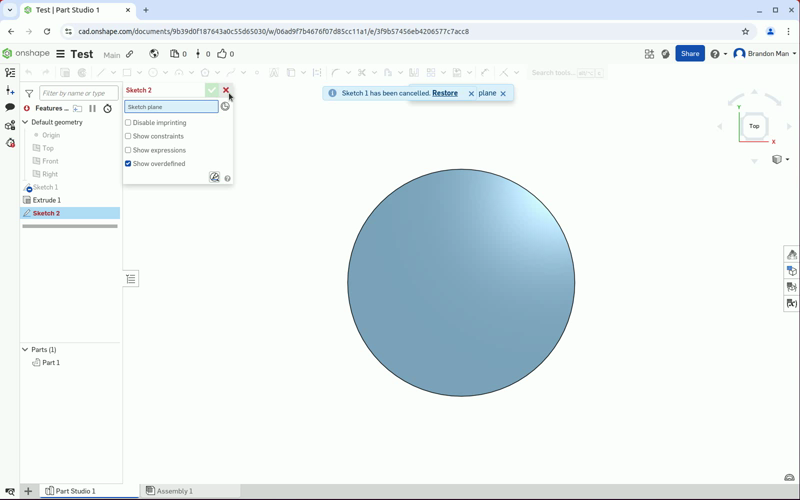
mouse_move(73, 150)
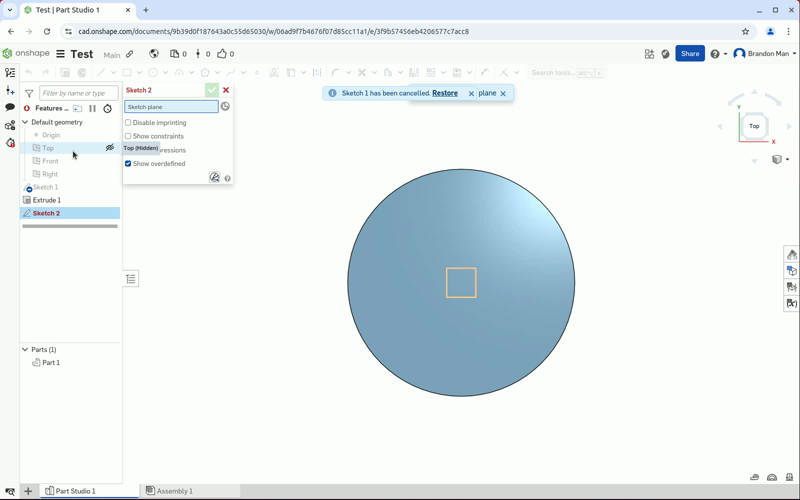
click(73, 150)
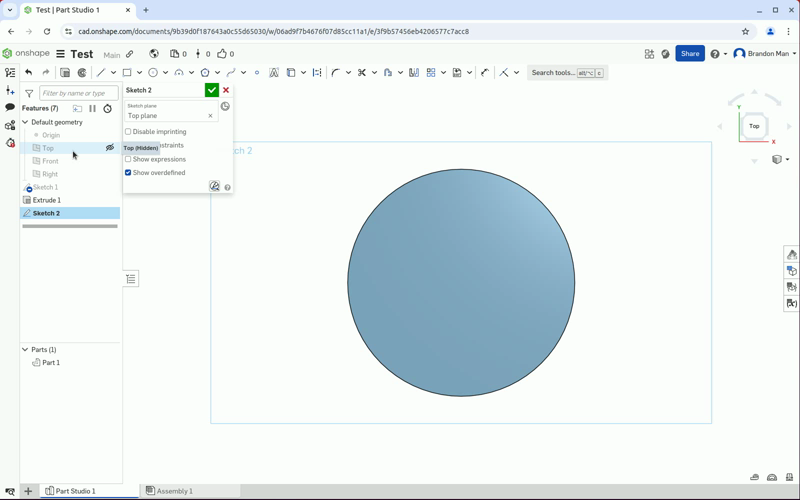
mouse_move(73, 352)
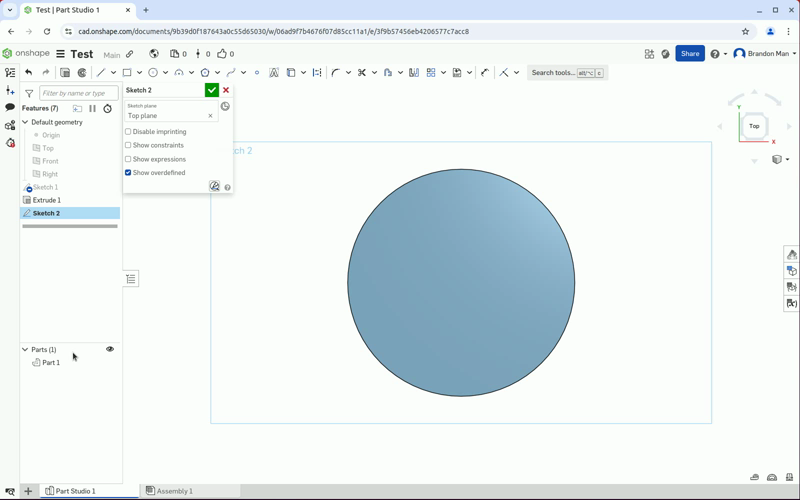
key(y)
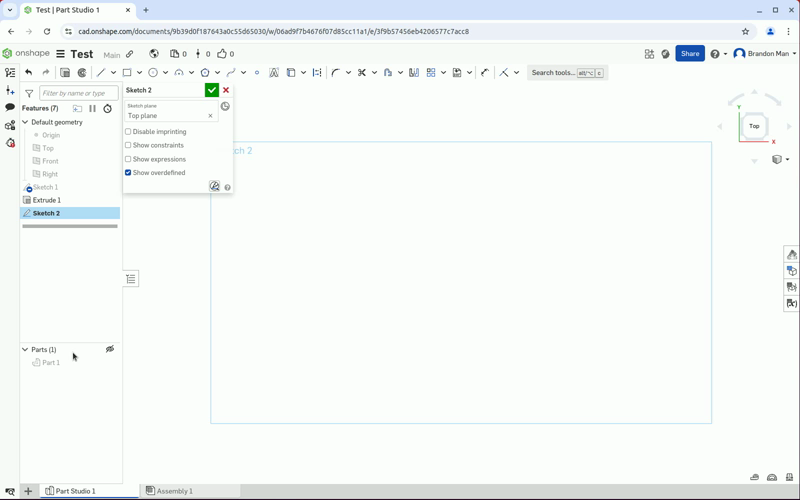
key(c)
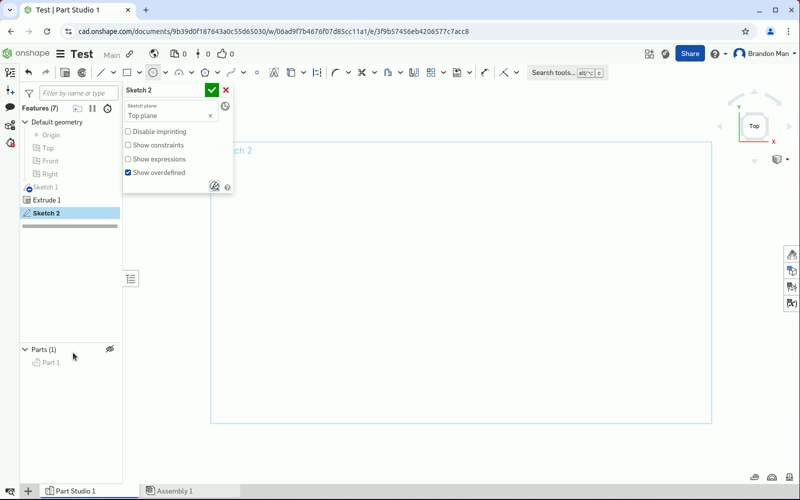
key_down(shift)
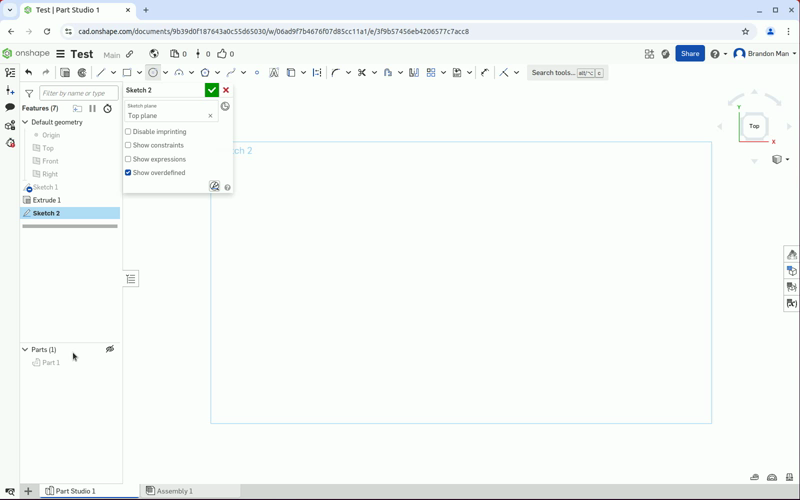
mouse_move(461, 282)
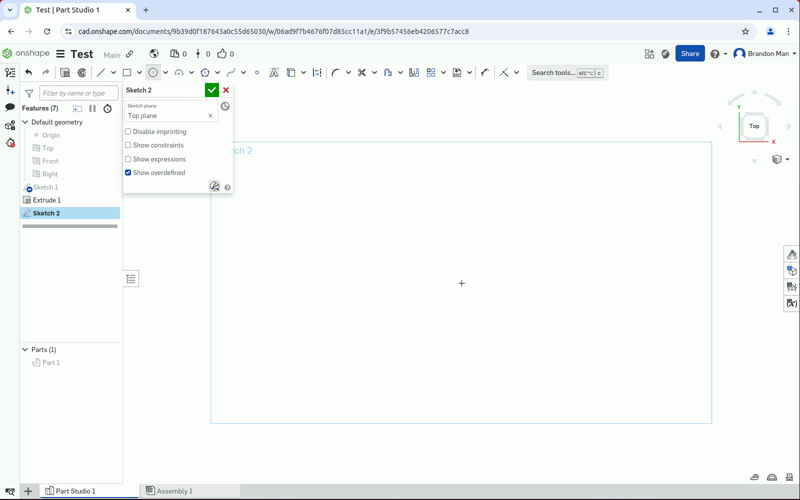
click(461, 282)
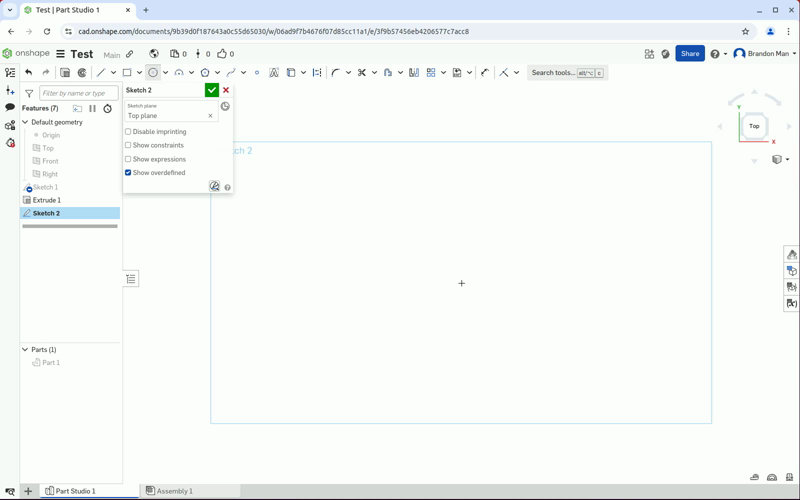
key_up(shift)
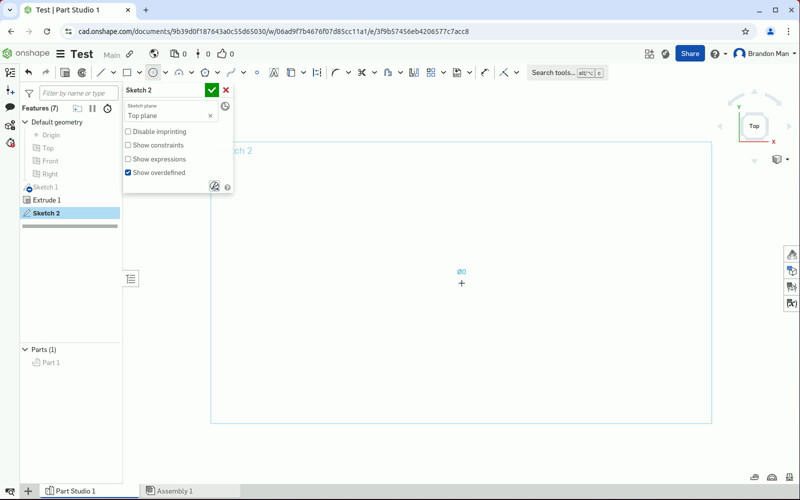
mouse_move(498, 282)
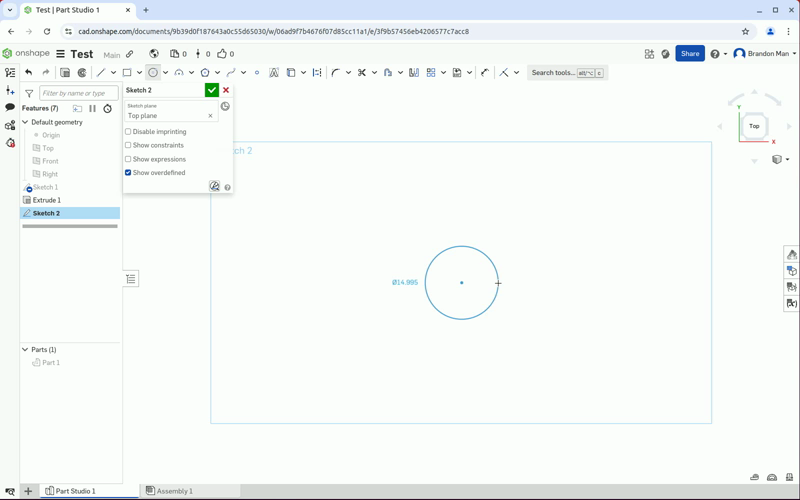
click(498, 282)
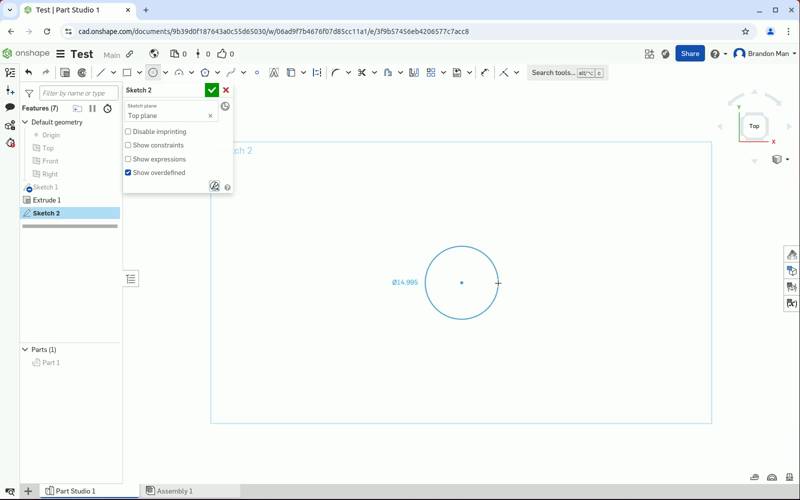
key(esc)
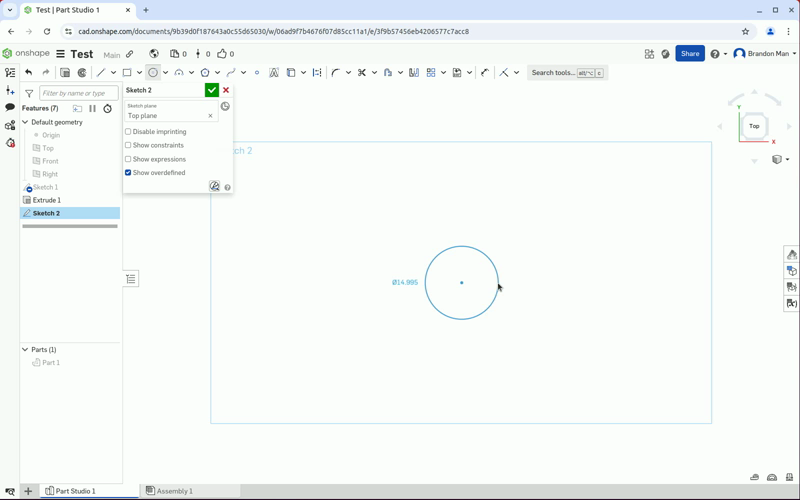
mouse_move(449, 281)
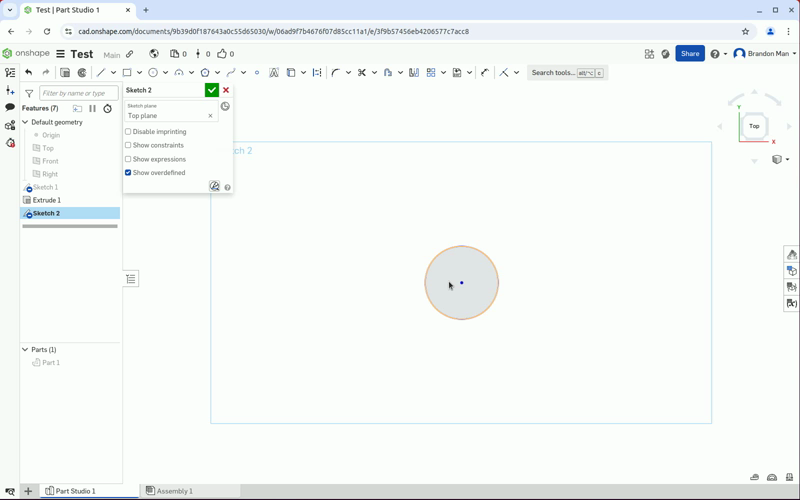
click(449, 281)
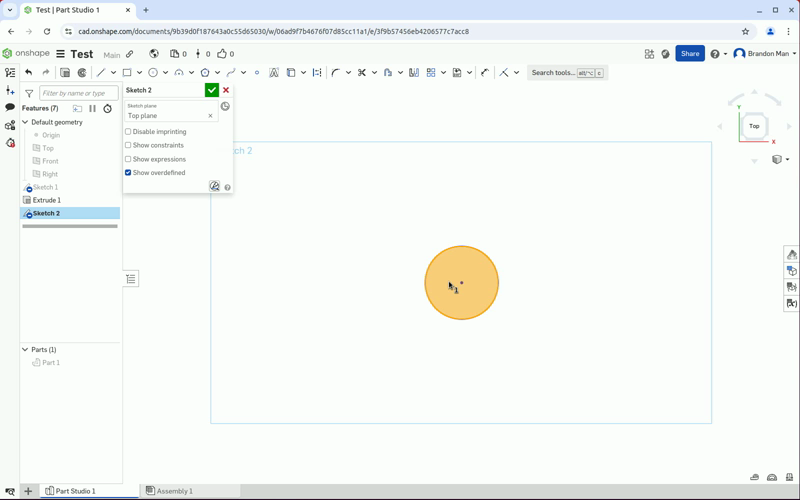
mouse_move(73, 352)
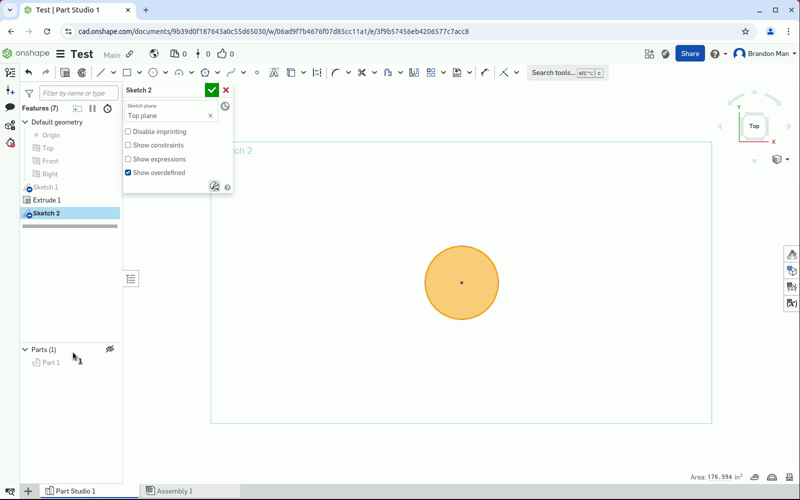
key(shift+y)
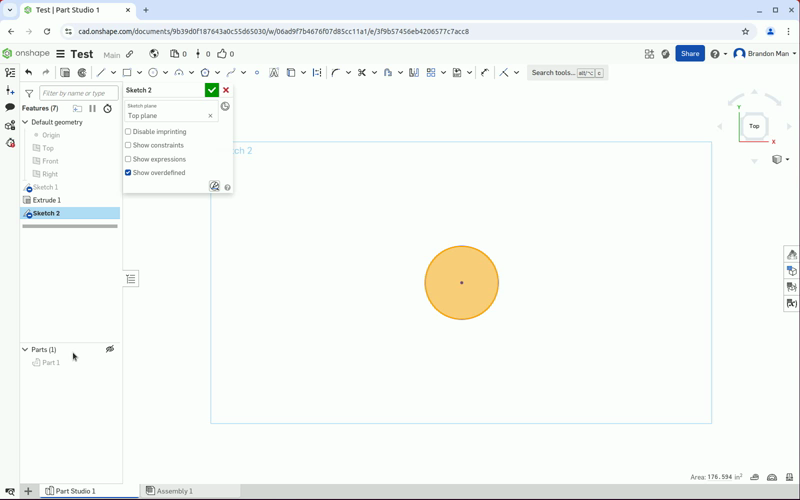
key(shift+e)
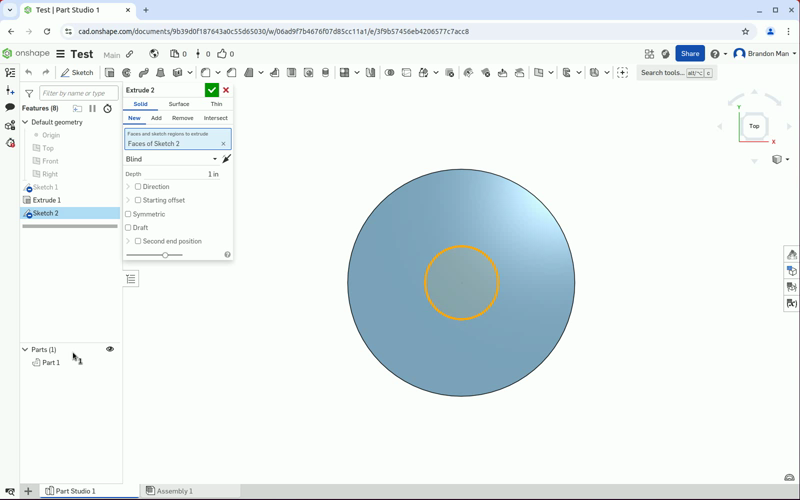
mouse_move(143, 106)
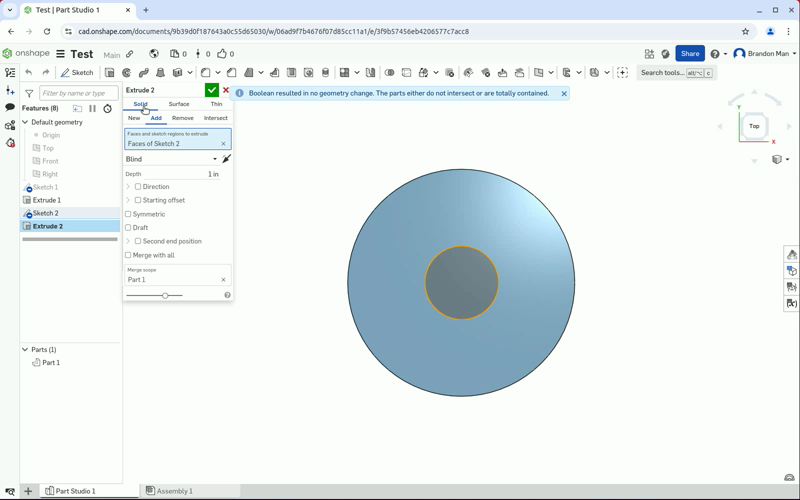
click(143, 106)
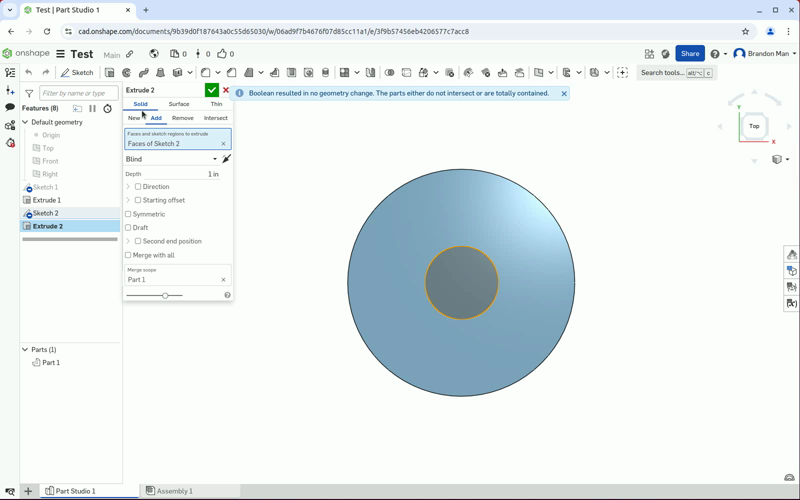
mouse_move(137, 120)
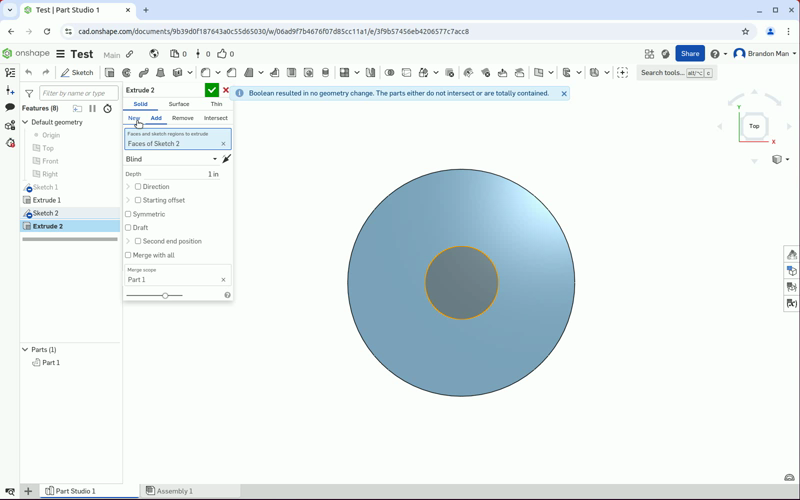
click(137, 120)
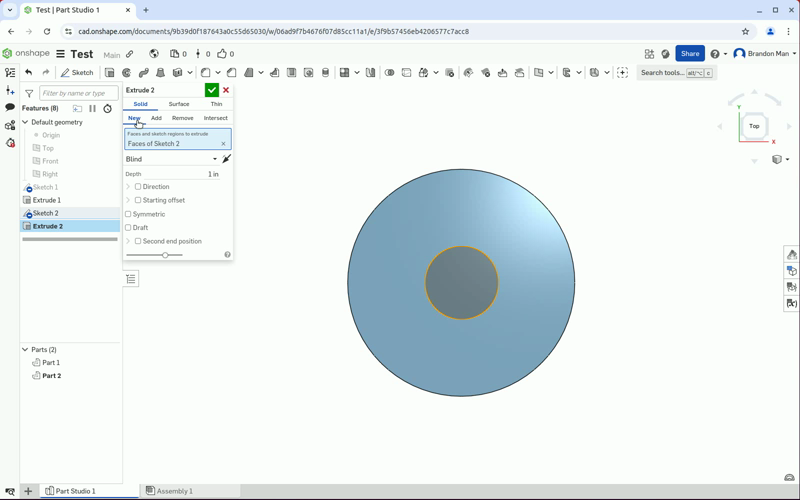
key(tab, 4)
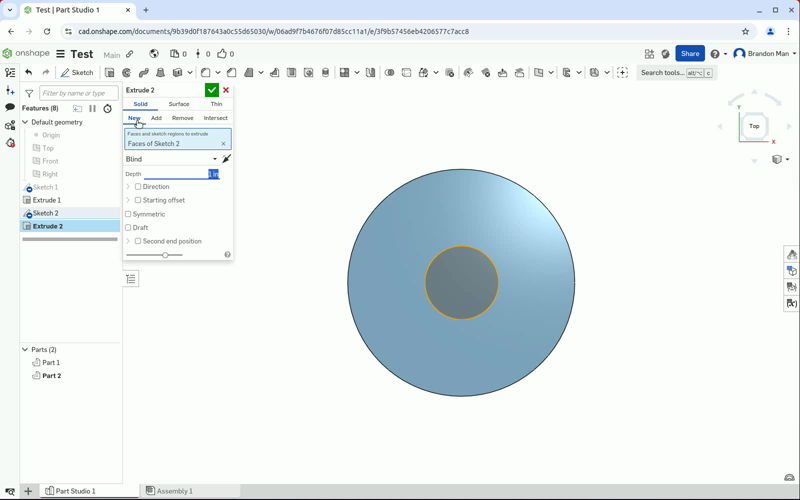
text(-19.257)
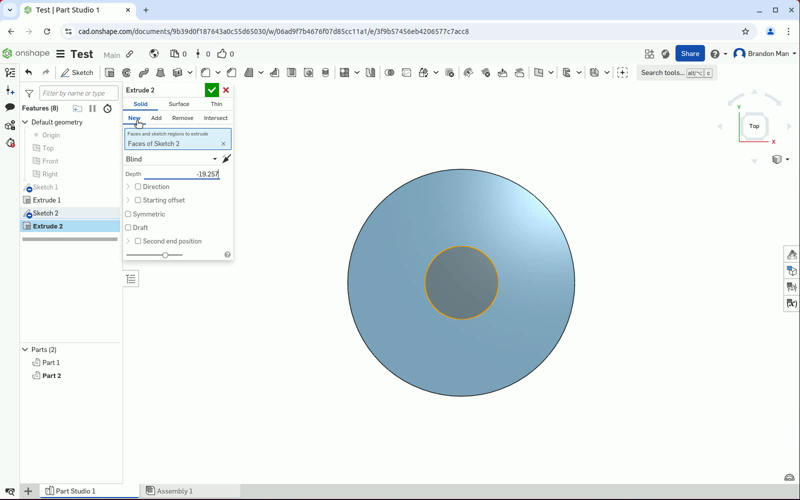
key(enter)
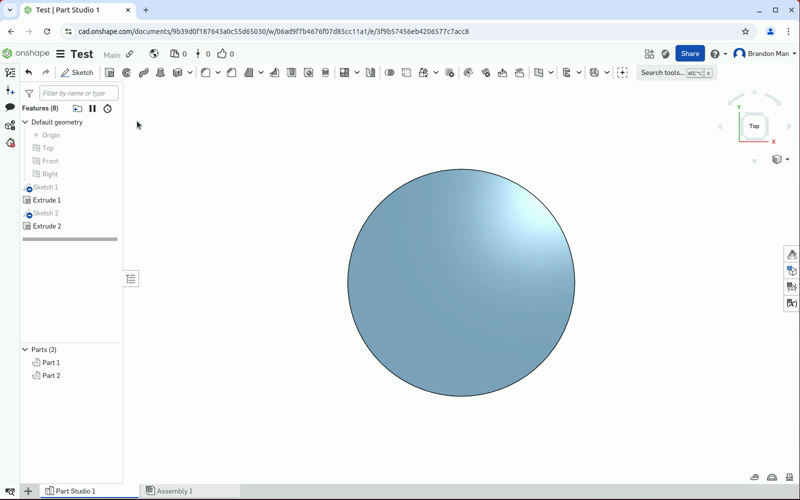
key(shift+h)
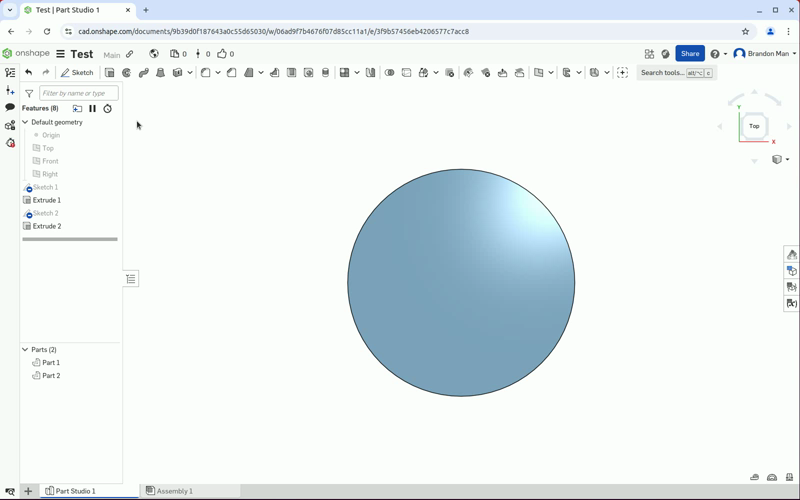
key(shift+h)
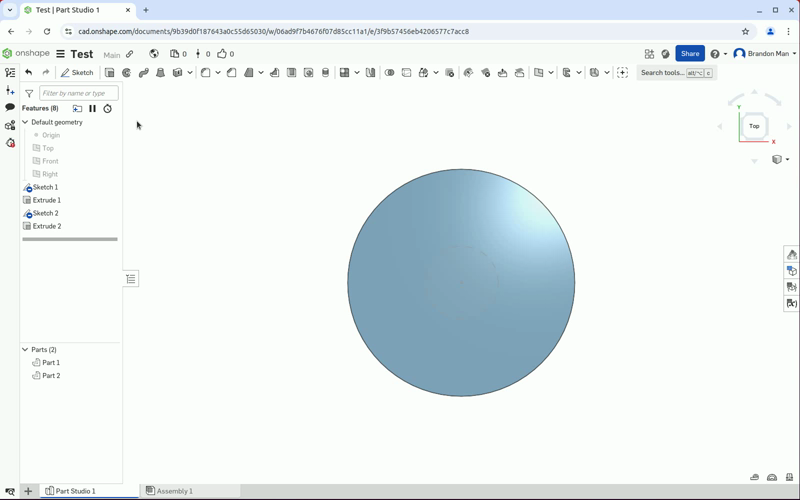
key(shift+7)
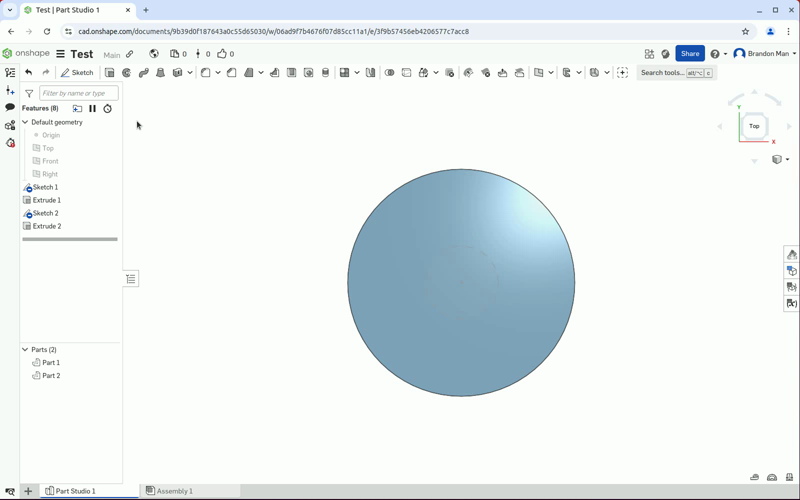
key(up, 3)
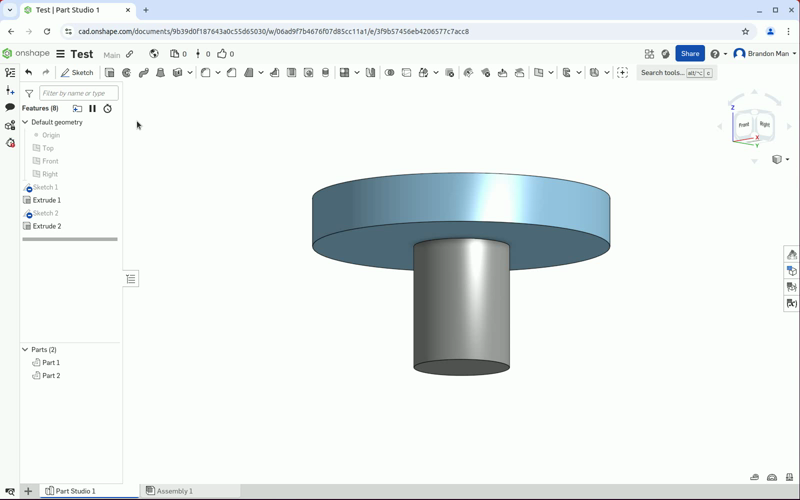
key(left, 3)
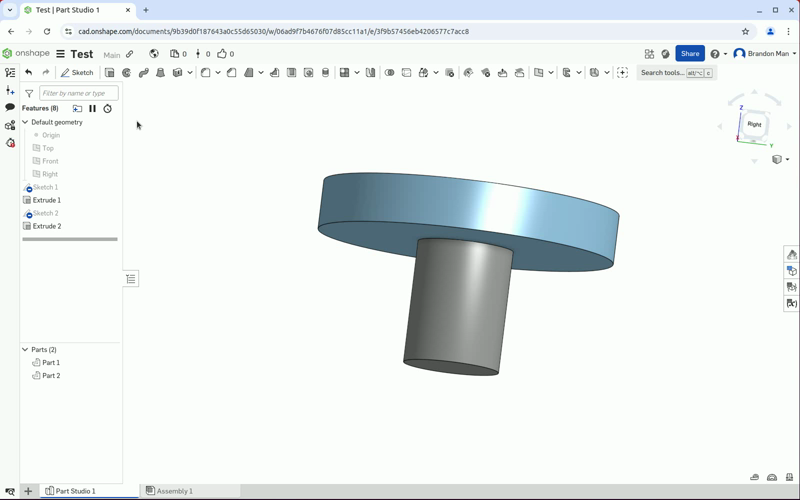
key(right, 3)
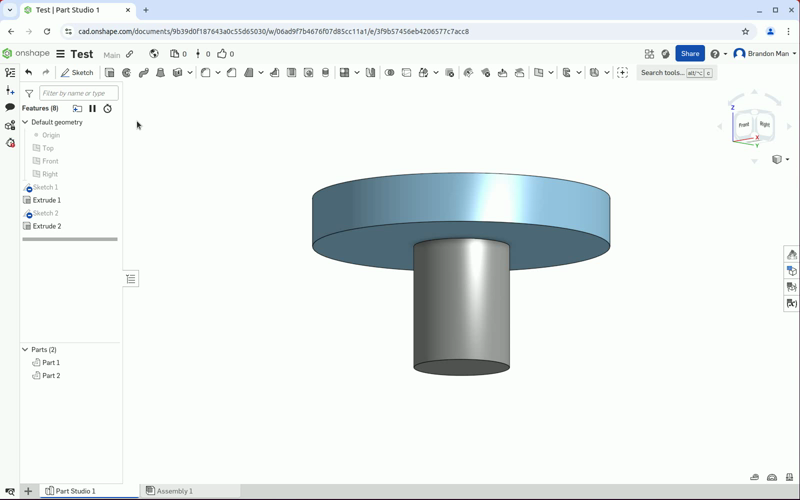
key(down, 3)
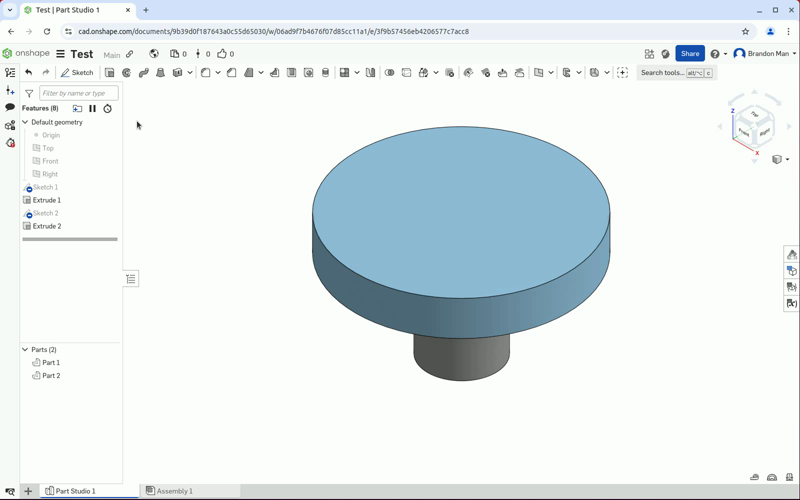
mouse_move(73, 189)
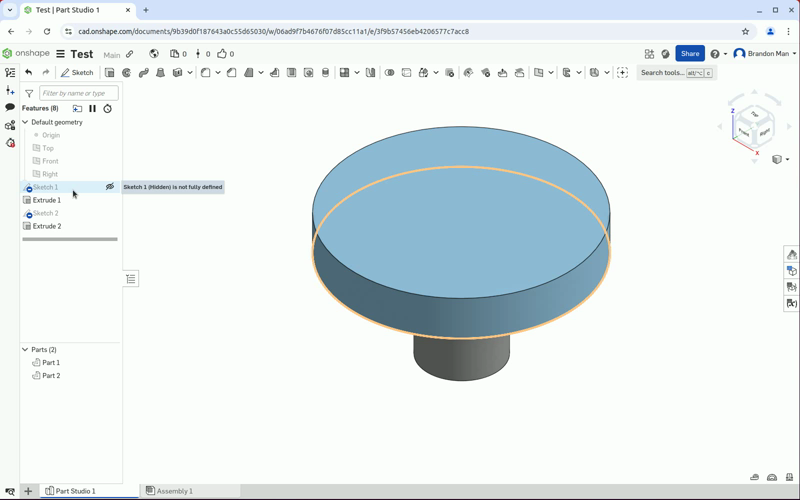
click(73, 189)